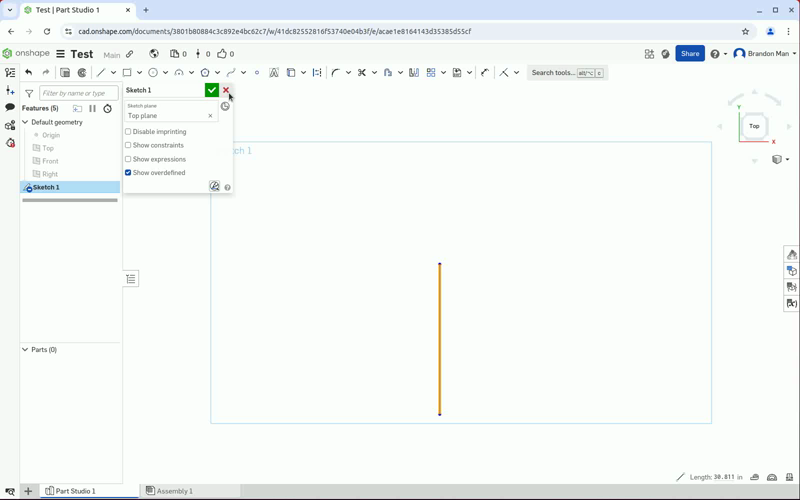
key(shift+h)
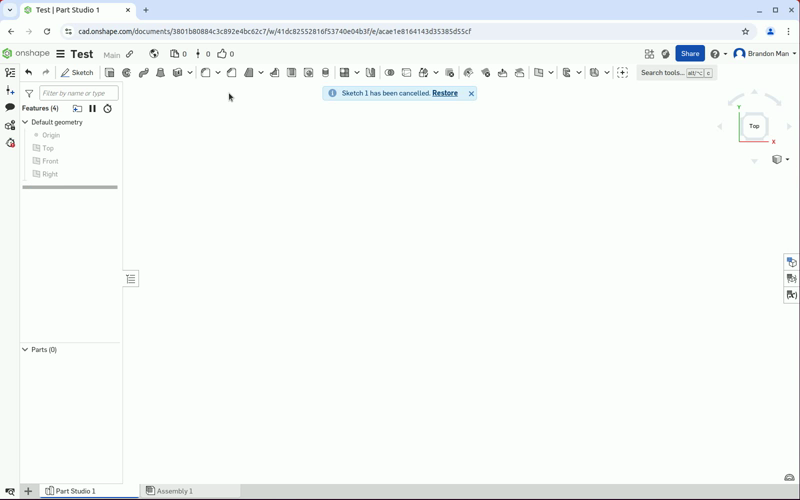
mouse_move(73, 352)
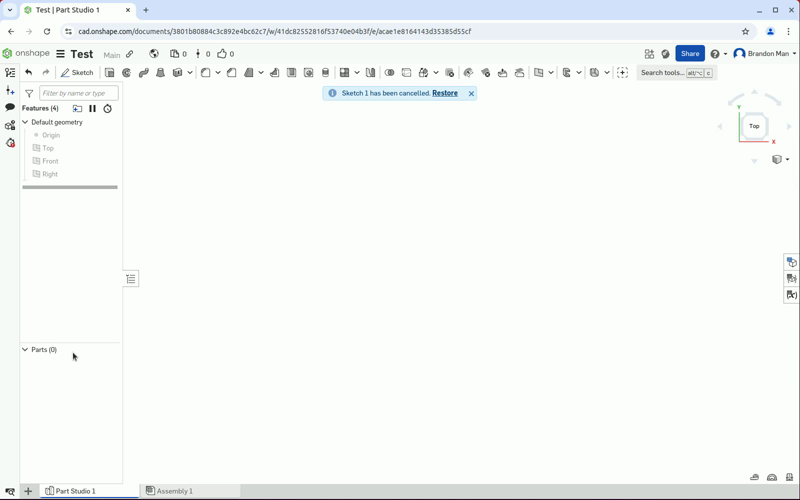
key(y)
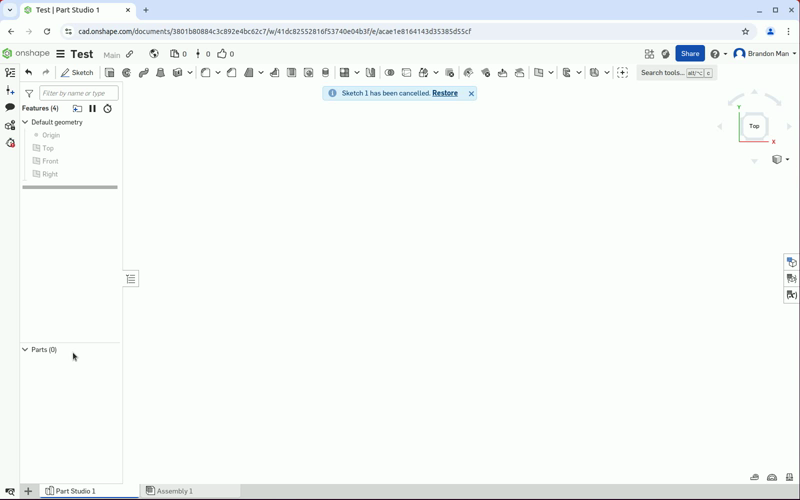
key(shift+p)
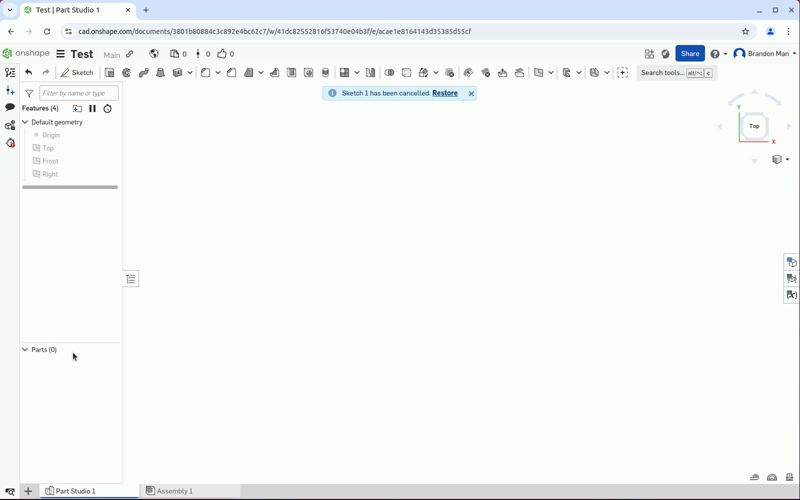
key(space)
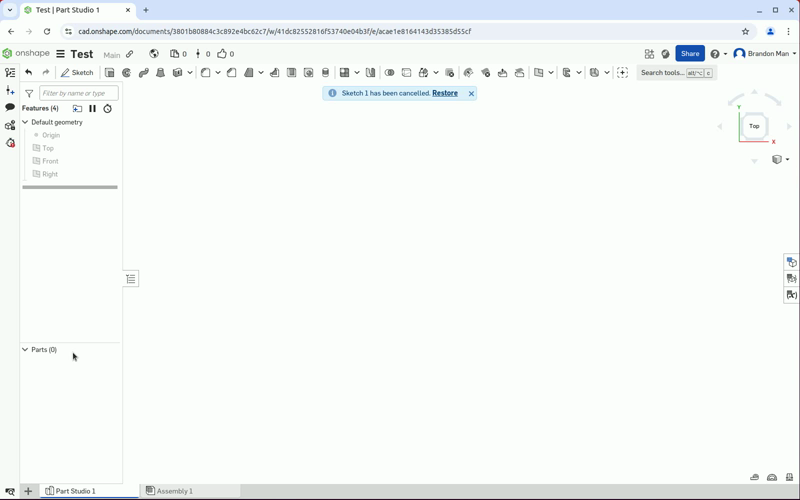
key_down(shift)
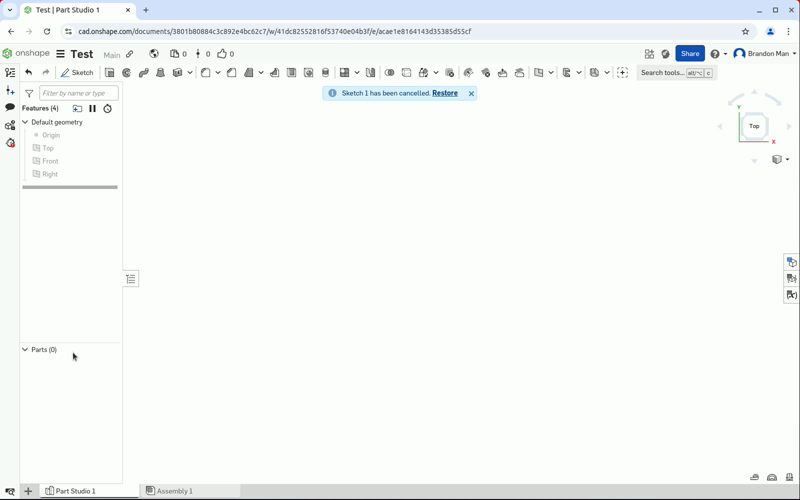
key(up)
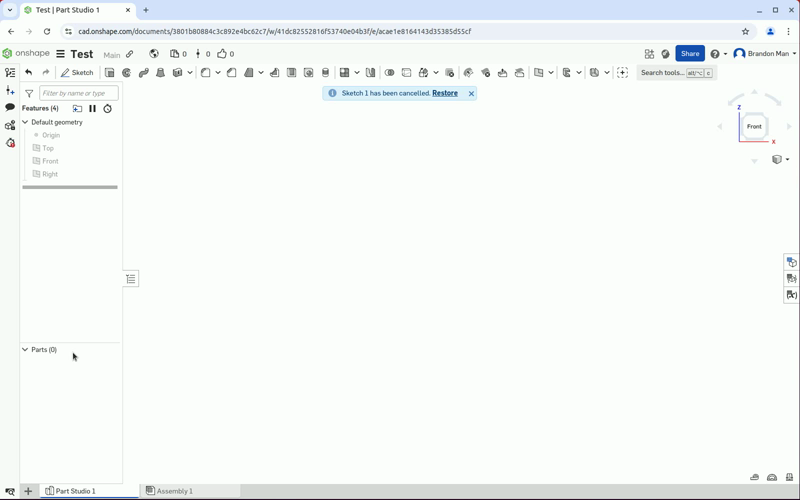
key_up(shift)
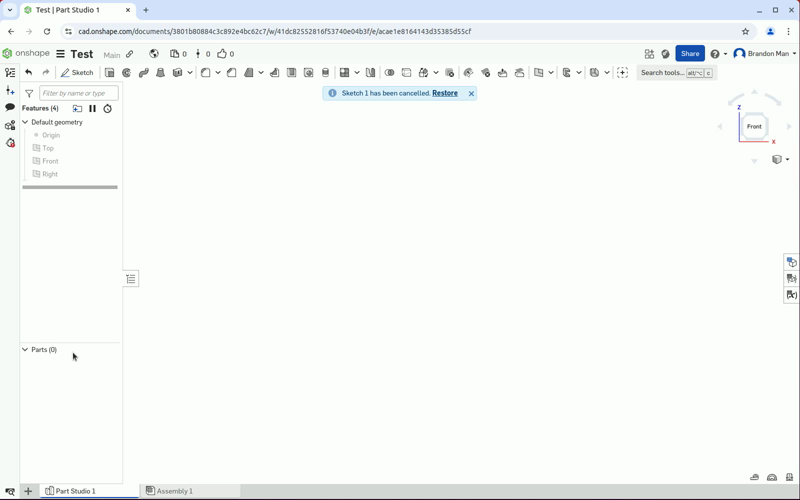
key(space)
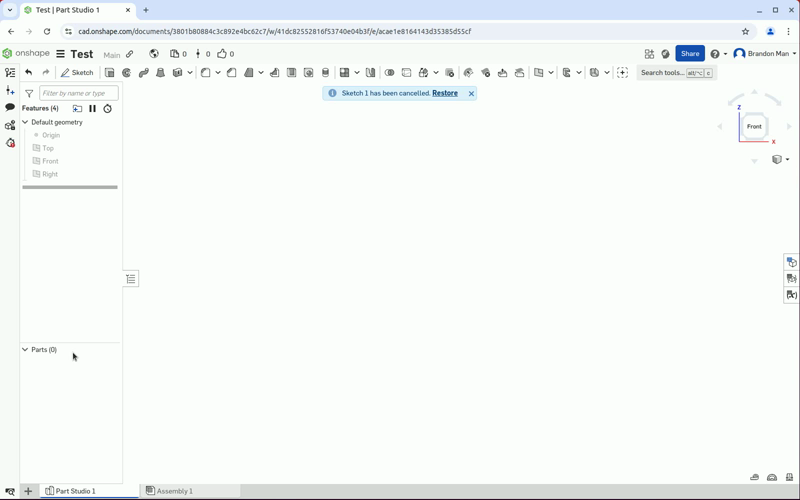
key_down(shift)
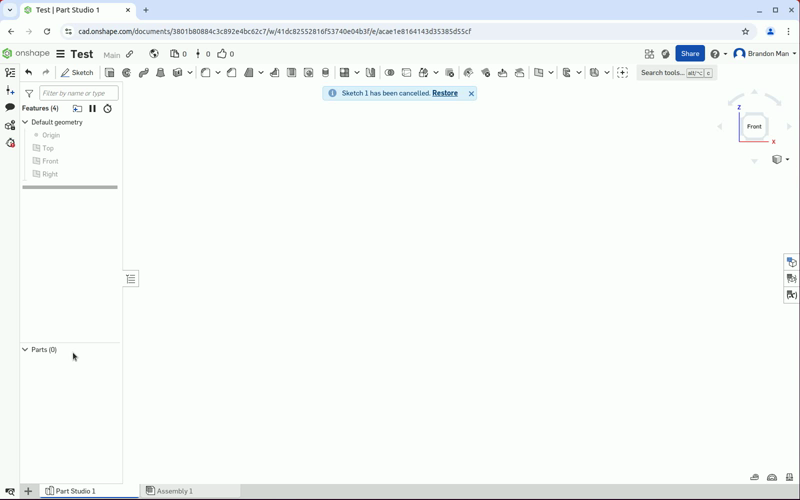
key(left)
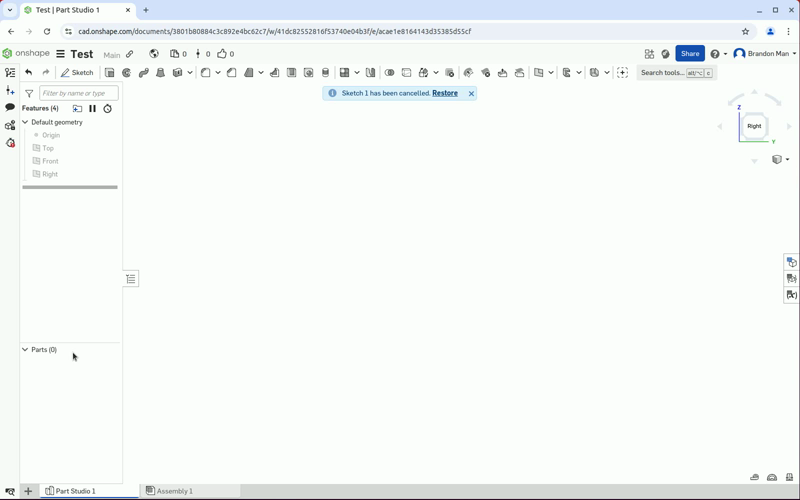
key_up(shift)
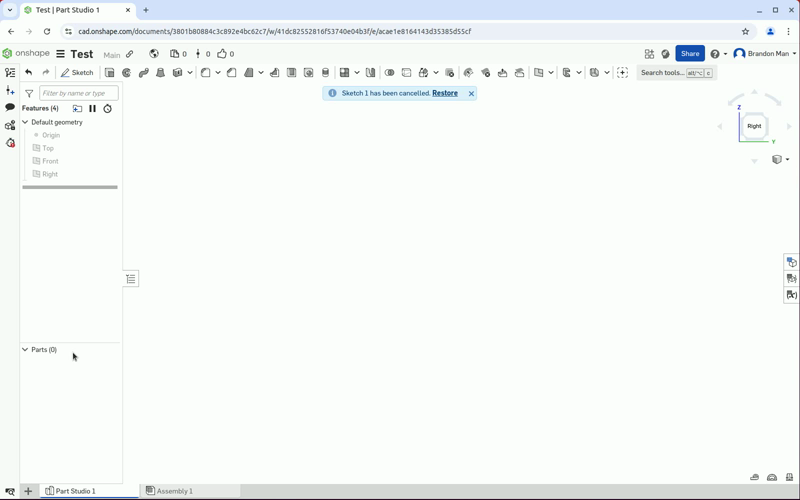
mouse_move(73, 352)
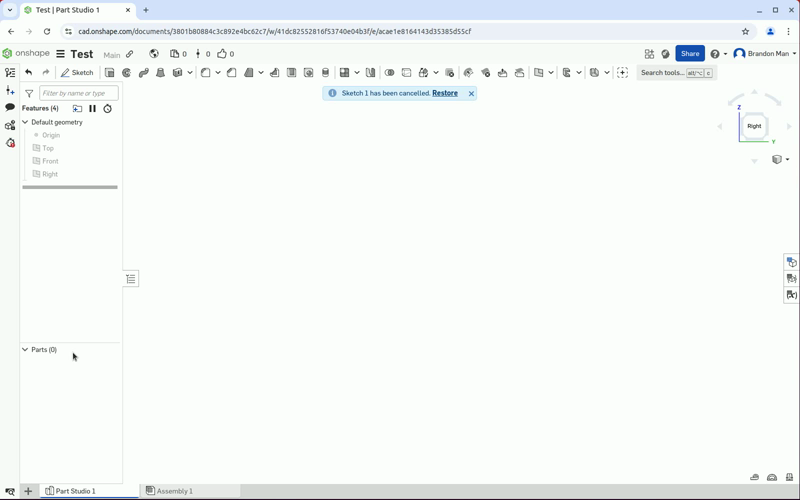
key(shift+y)
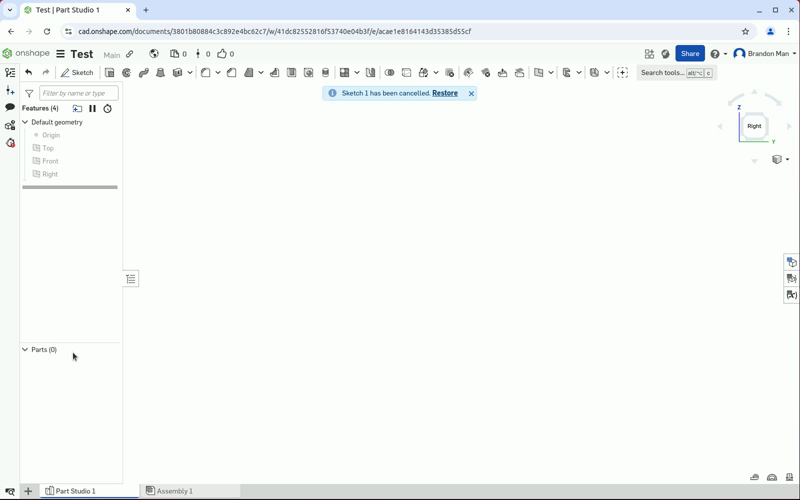
key(shift+s)
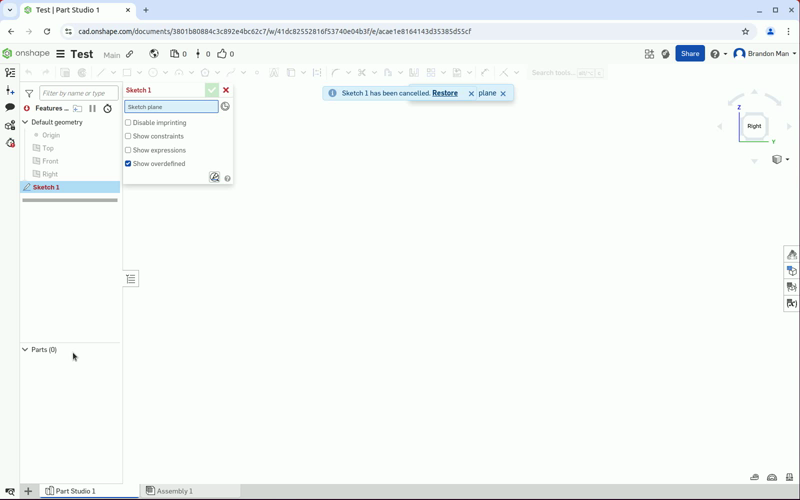
mouse_move(73, 176)
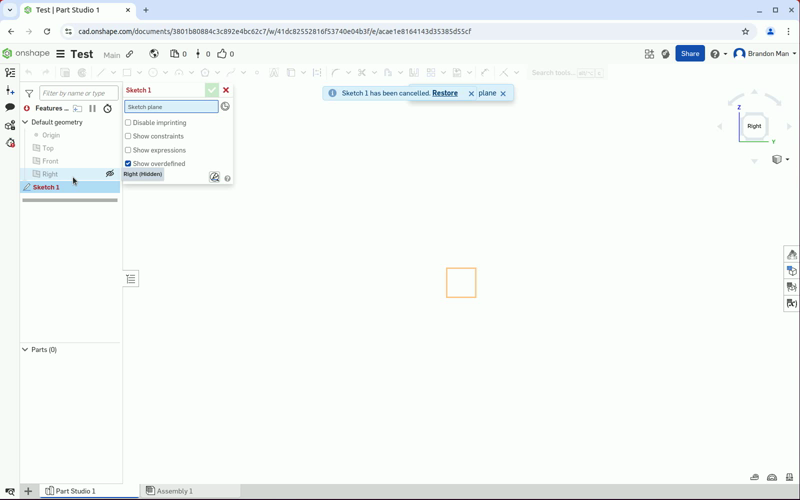
click(73, 176)
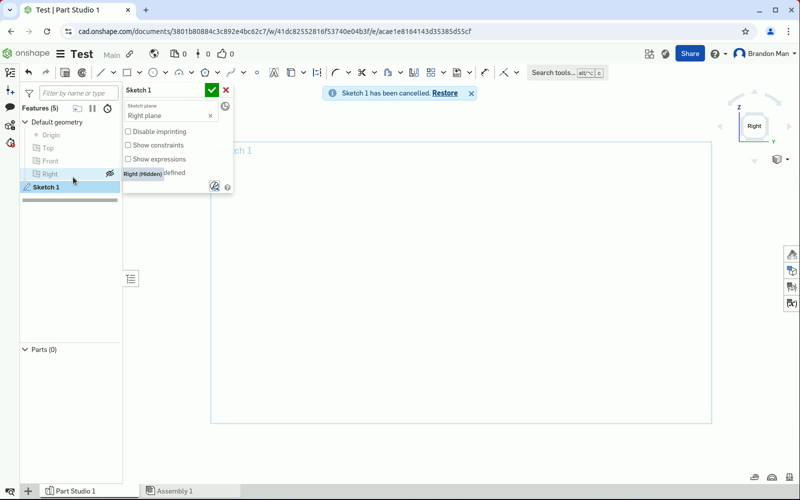
mouse_move(73, 352)
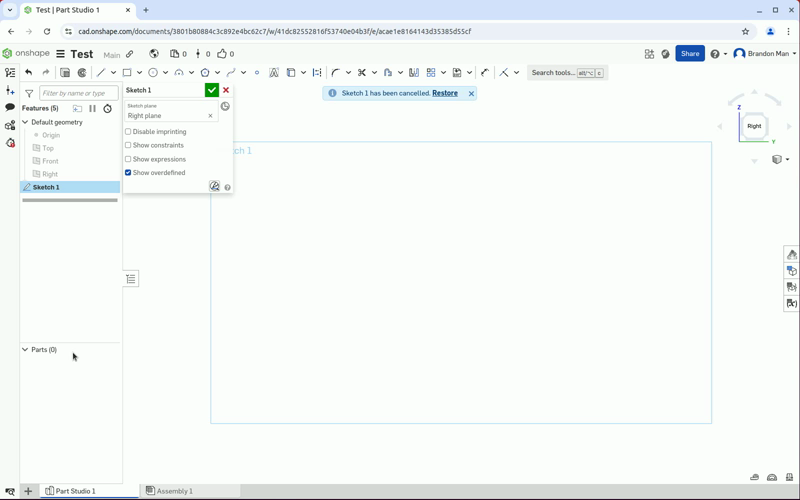
key(y)
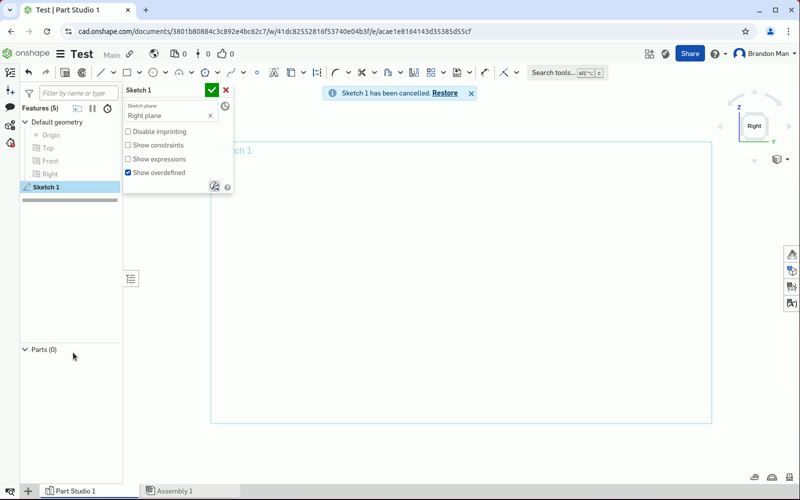
key(c)
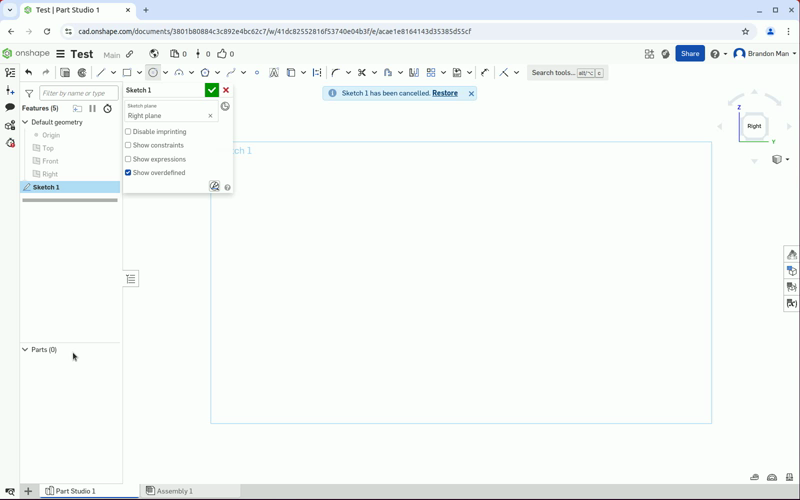
key_down(shift)
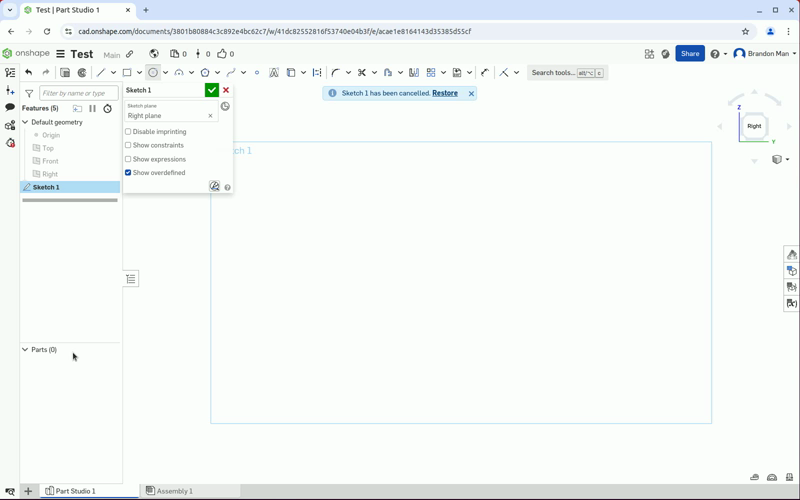
mouse_move(461, 282)
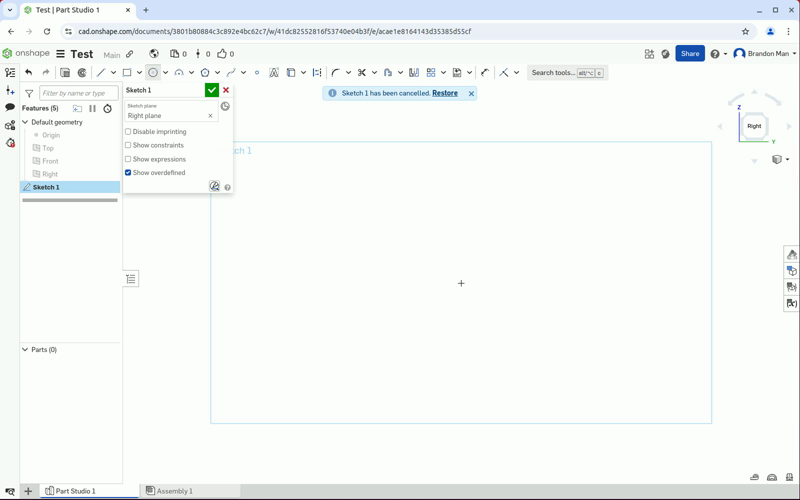
click(461, 282)
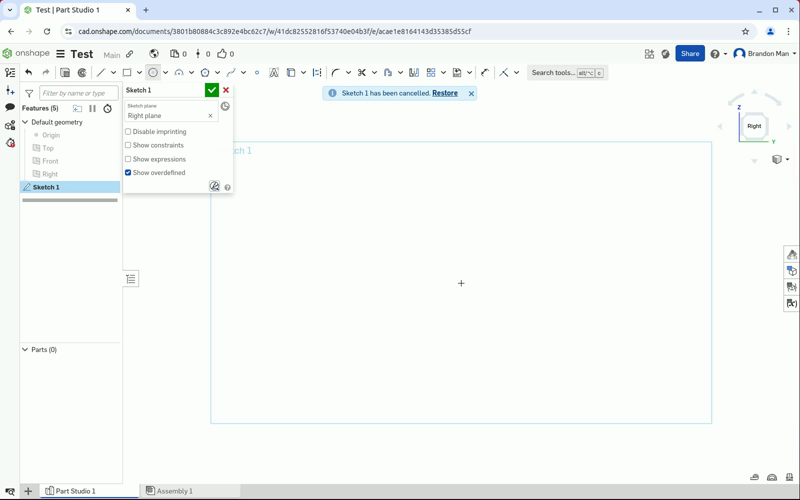
key_up(shift)
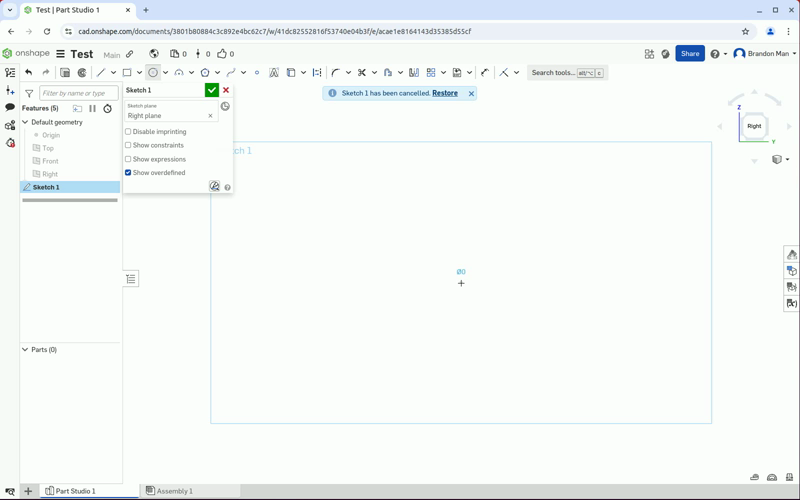
mouse_move(569, 282)
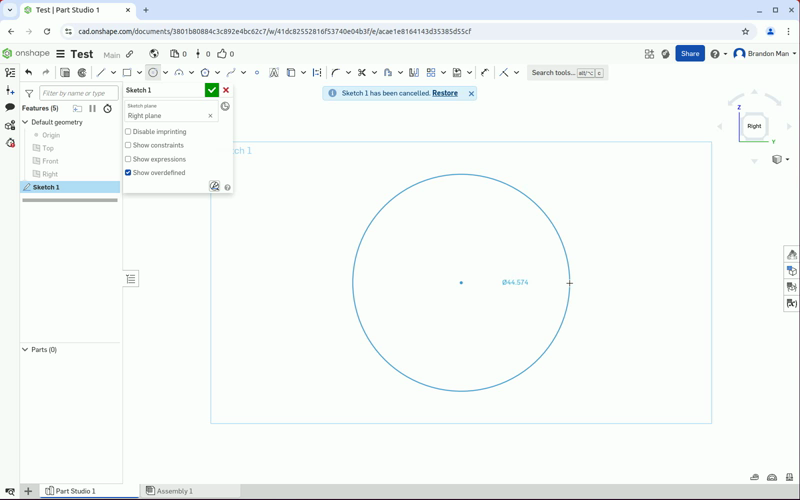
click(569, 282)
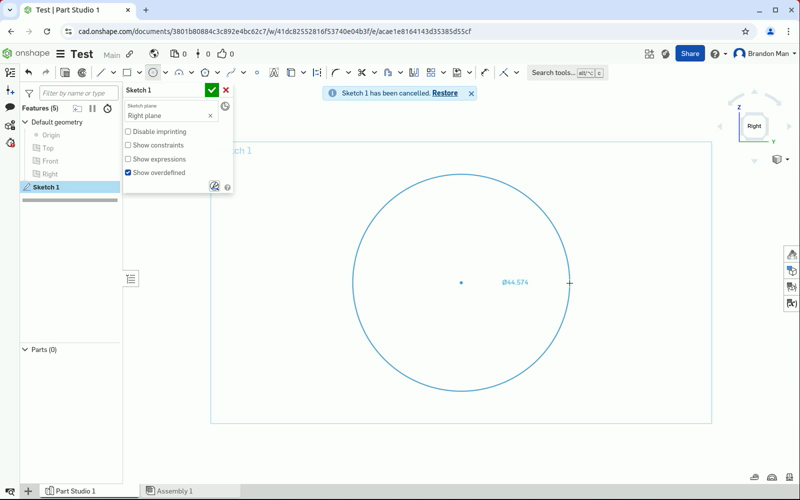
key(esc)
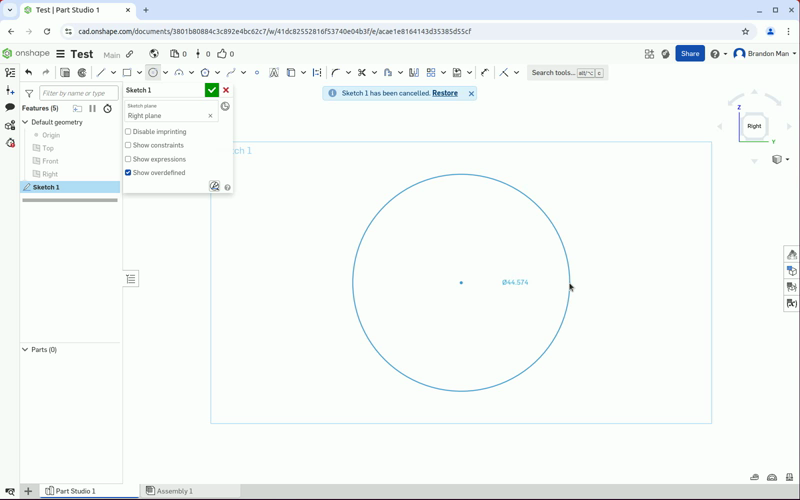
mouse_move(517, 281)
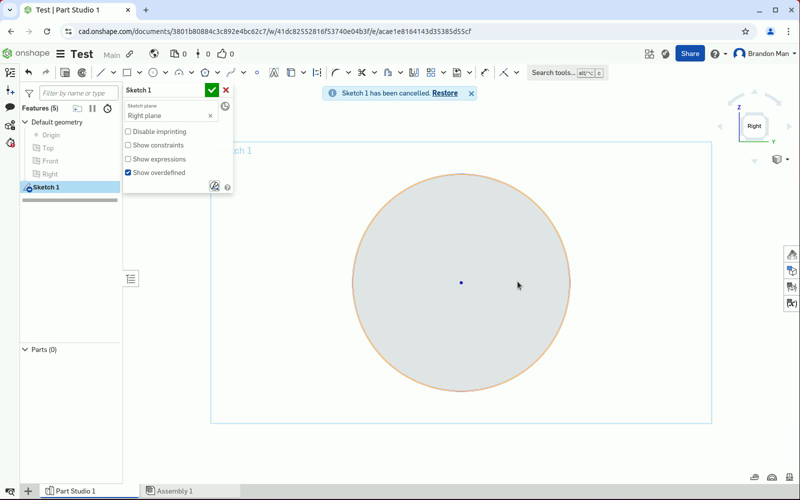
click(517, 281)
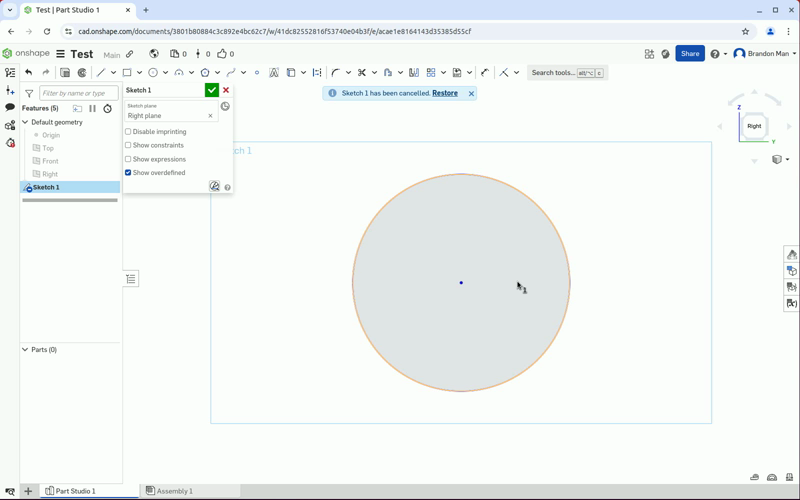
mouse_move(73, 352)
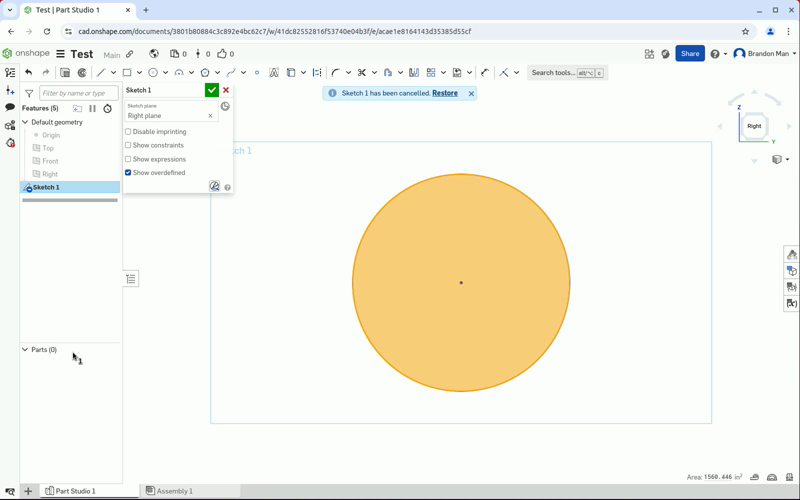
key(shift+y)
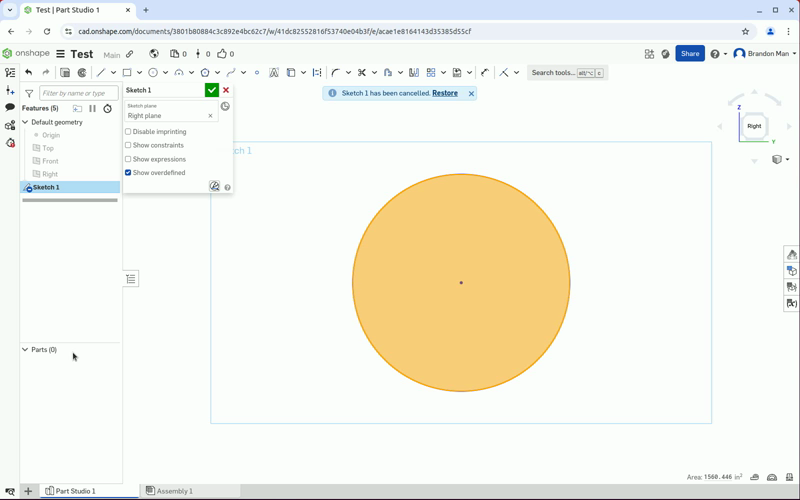
key(shift+e)
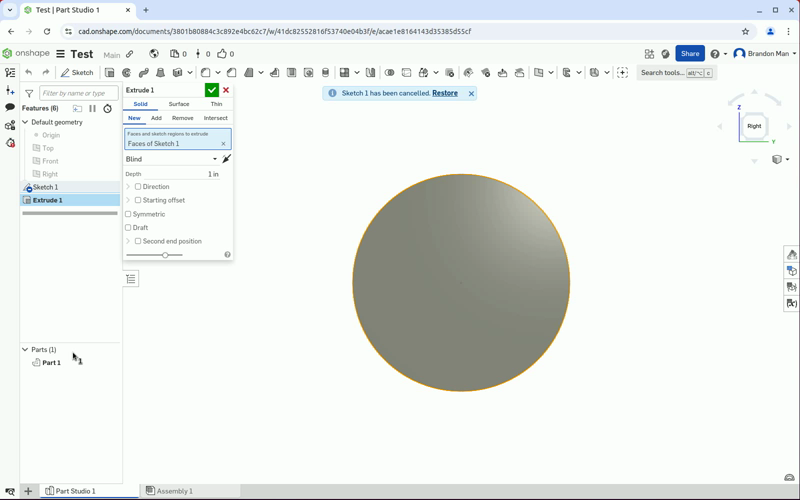
mouse_move(143, 106)
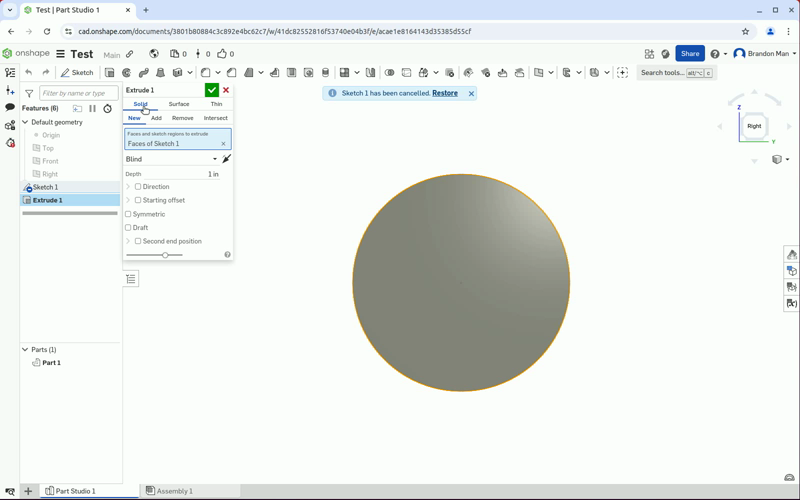
click(143, 106)
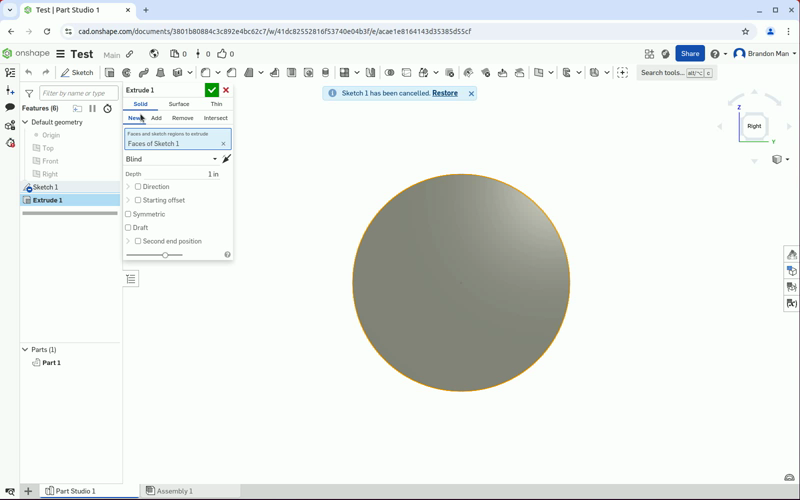
mouse_move(137, 120)
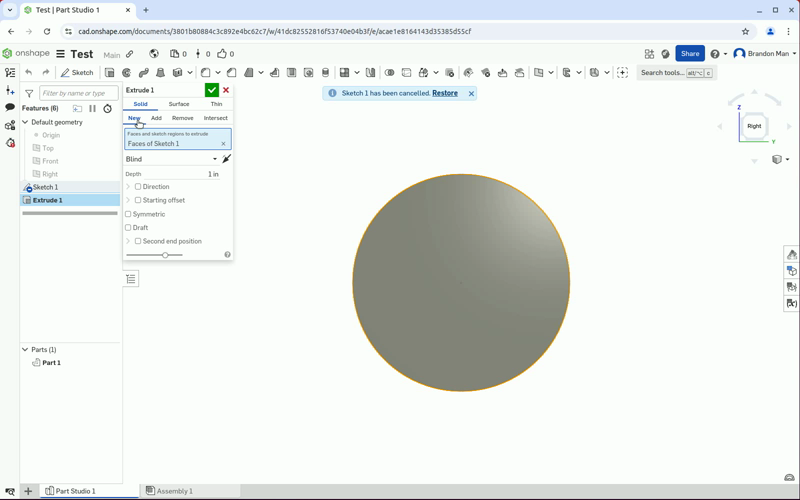
click(137, 120)
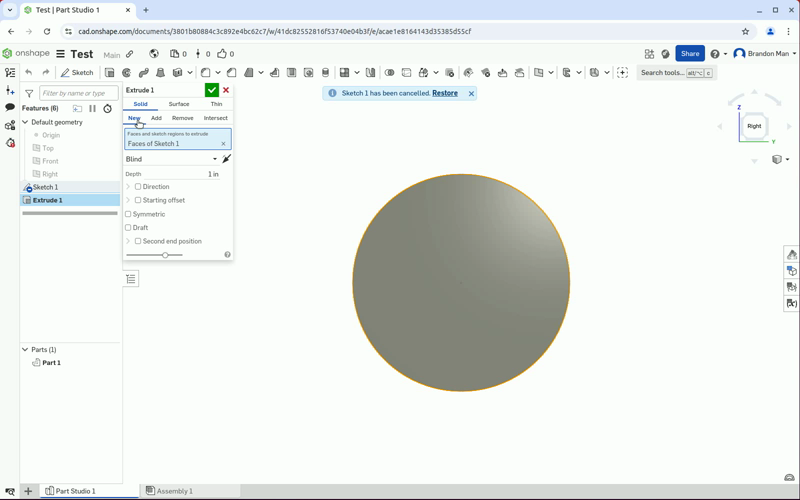
key(tab, 4)
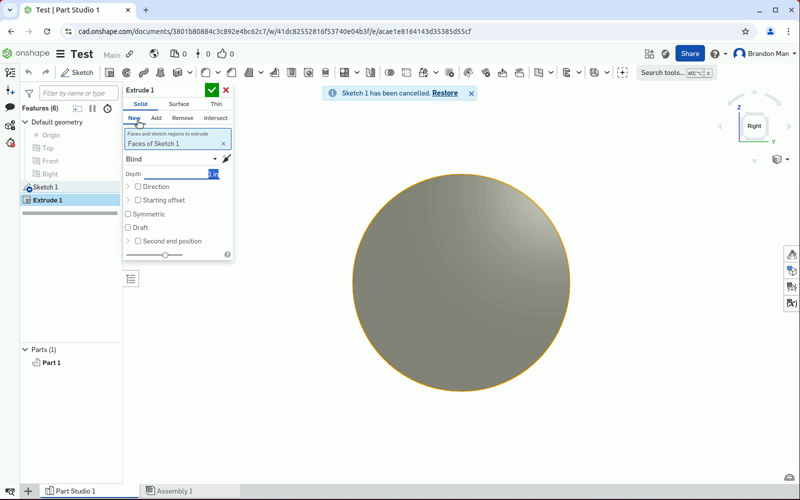
text(23.108)
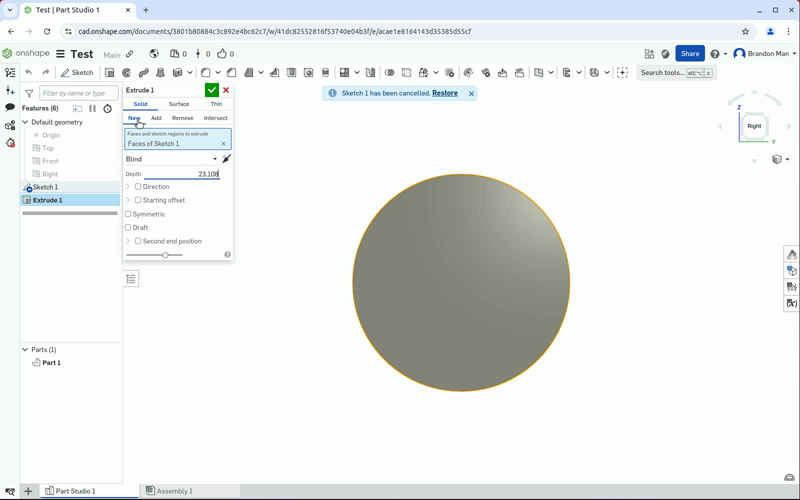
key(enter)
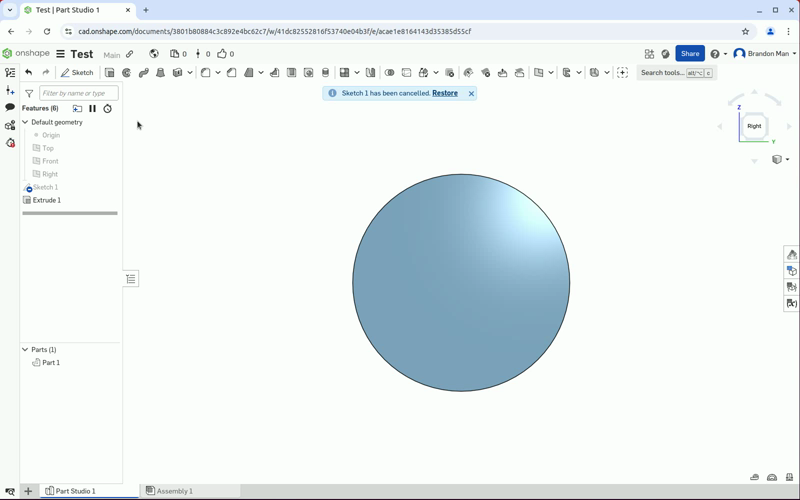
key(shift+h)
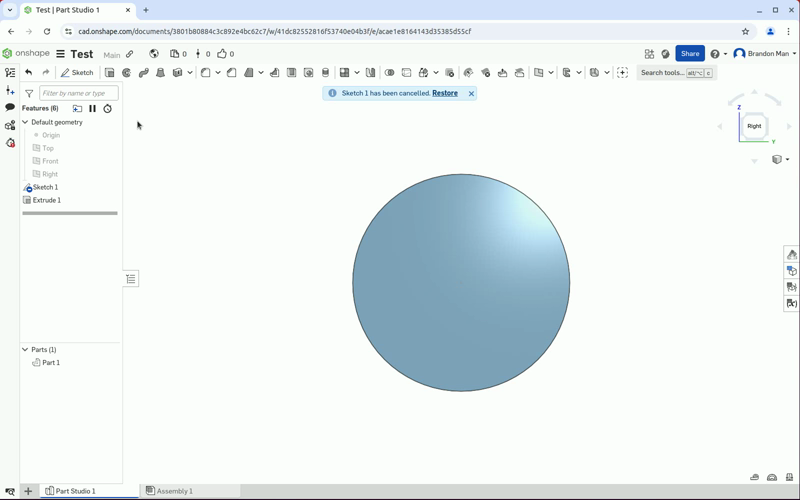
key(shift+h)
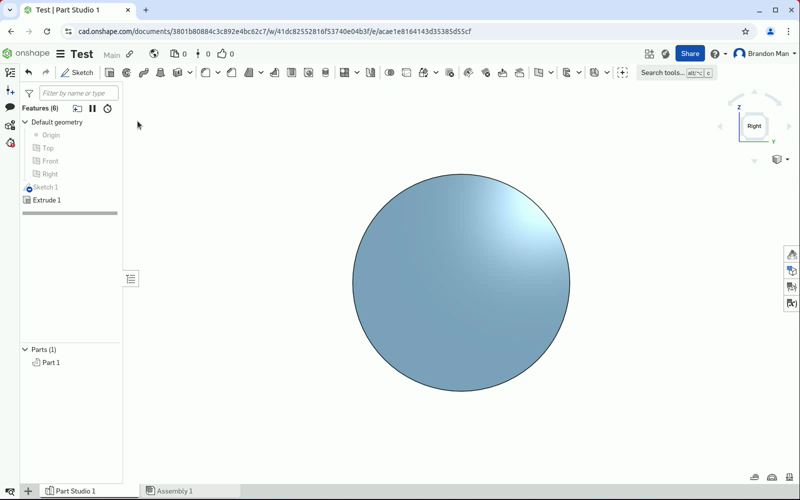
mouse_move(73, 189)
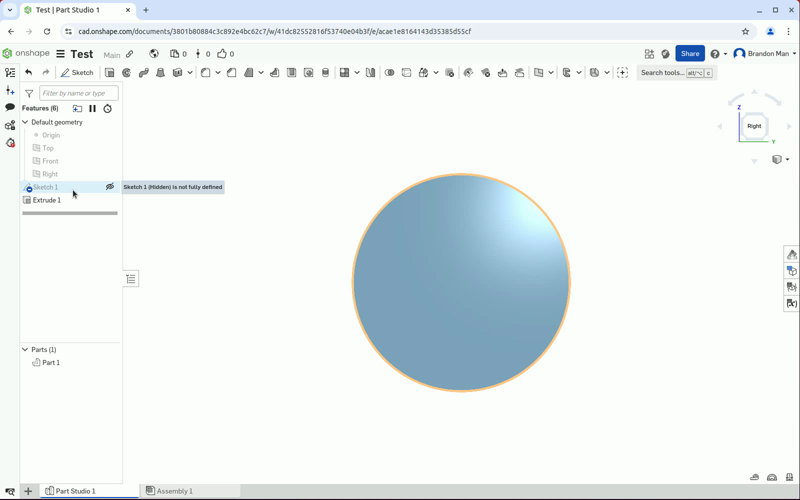
click(73, 189)
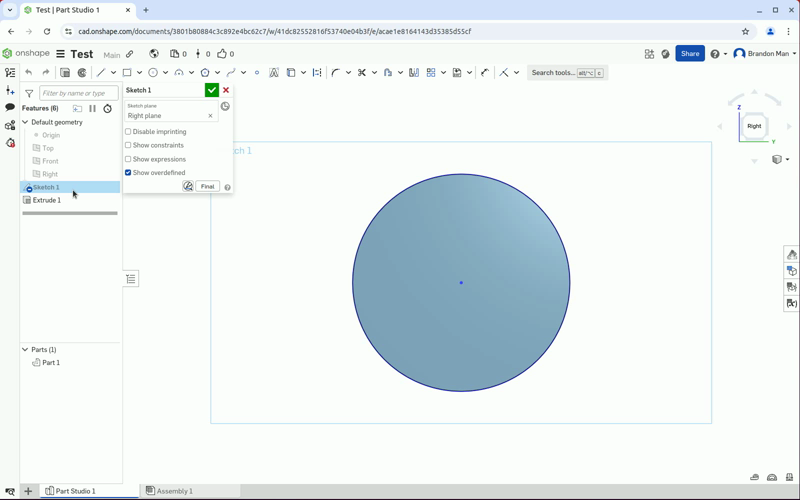
mouse_move(229, 92)
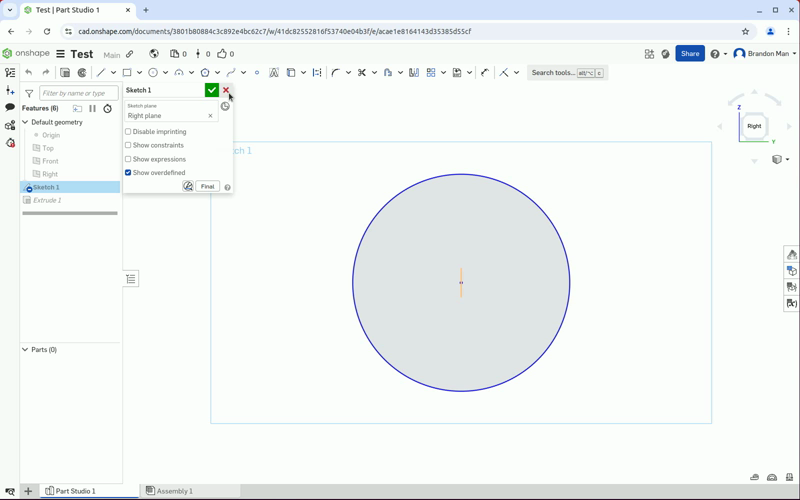
click(229, 92)
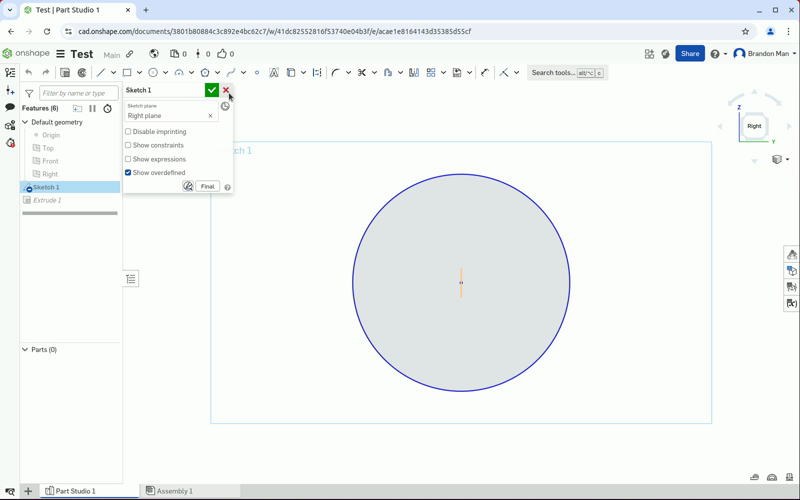
key(shift+s)
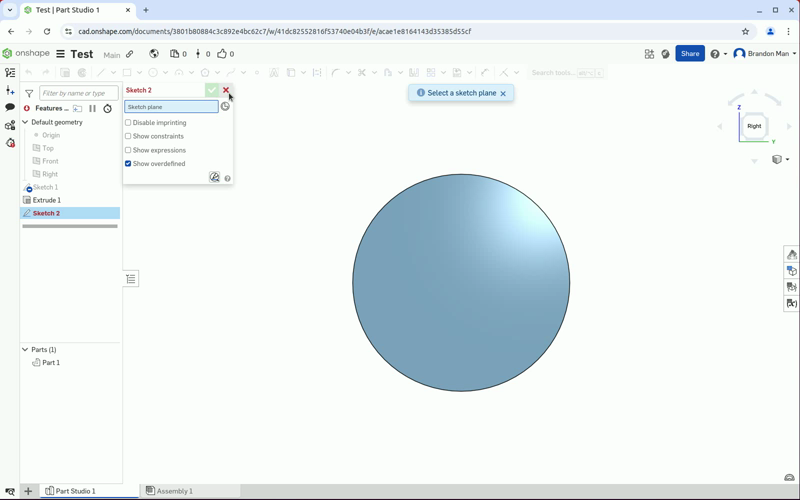
mouse_move(73, 176)
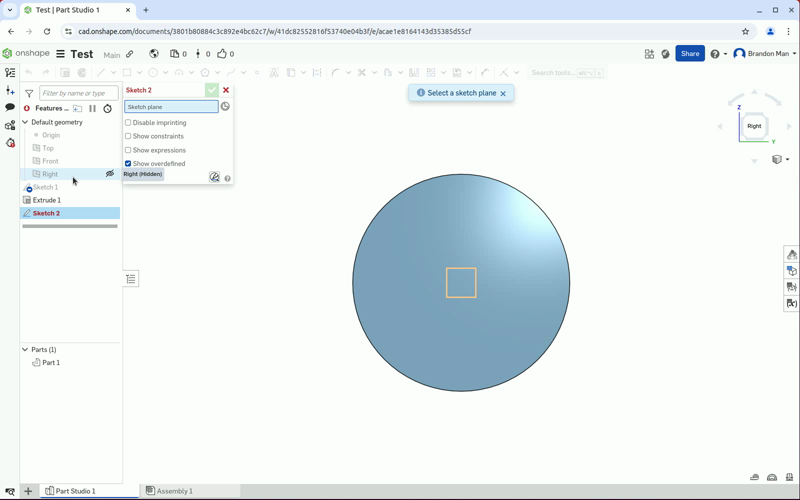
click(73, 176)
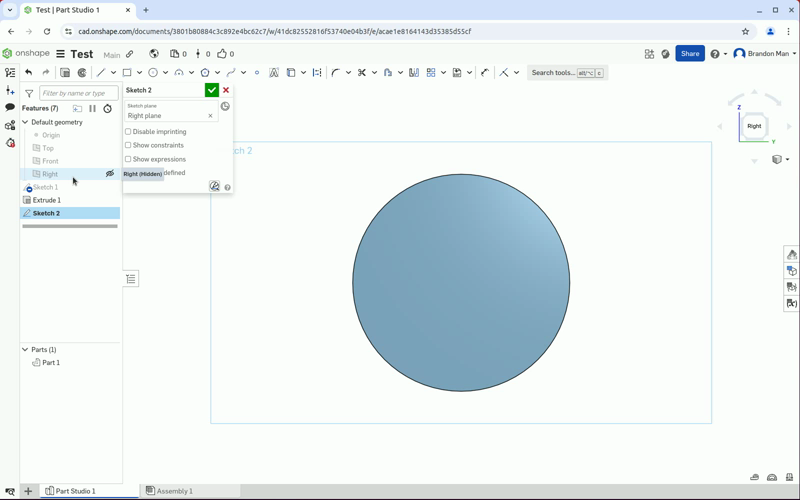
mouse_move(73, 352)
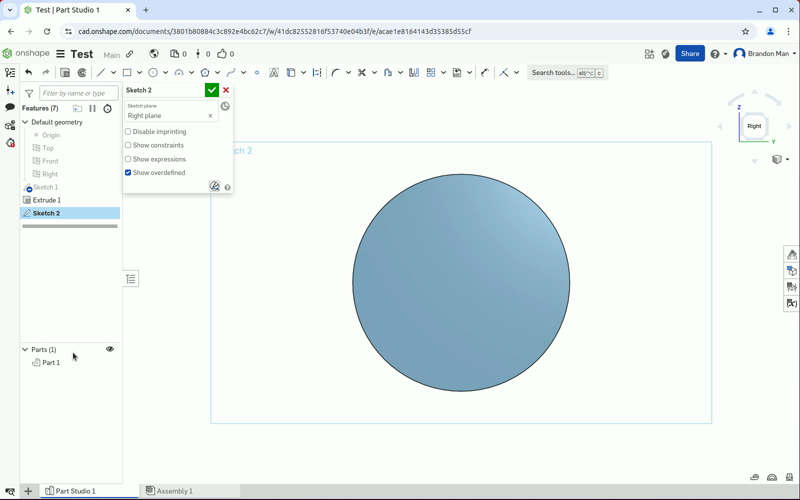
key(y)
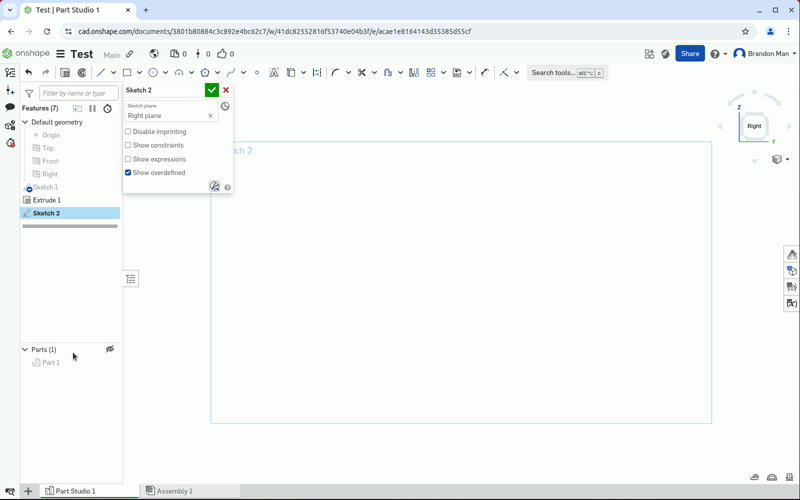
key(c)
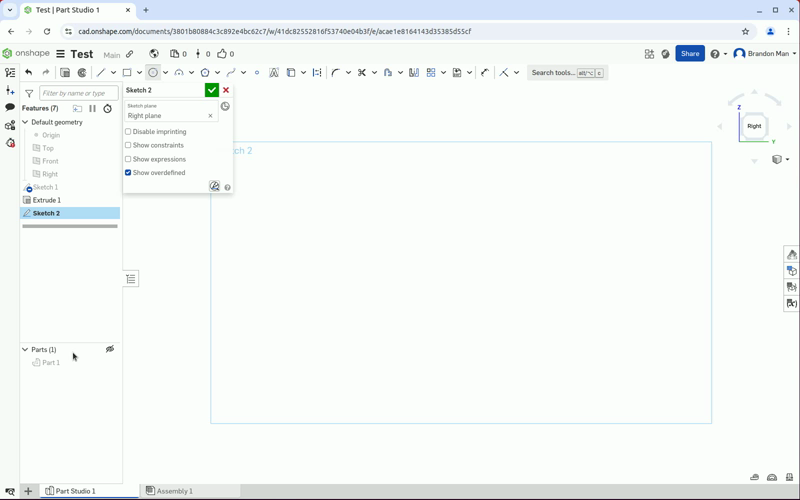
key_down(shift)
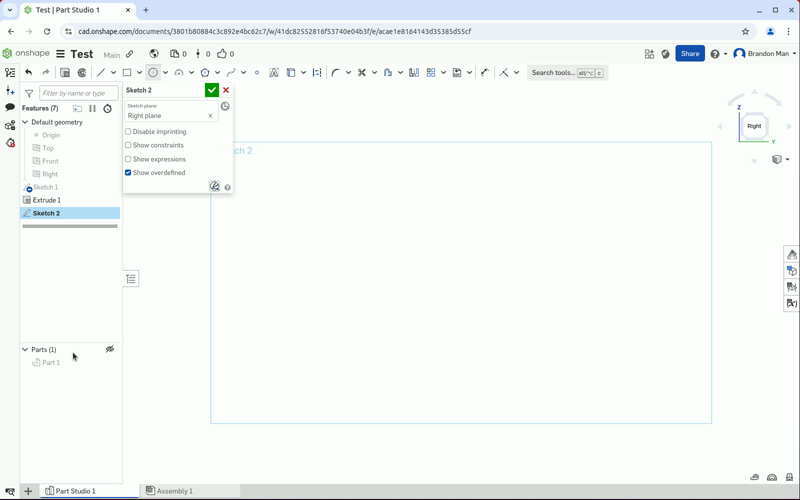
mouse_move(461, 282)
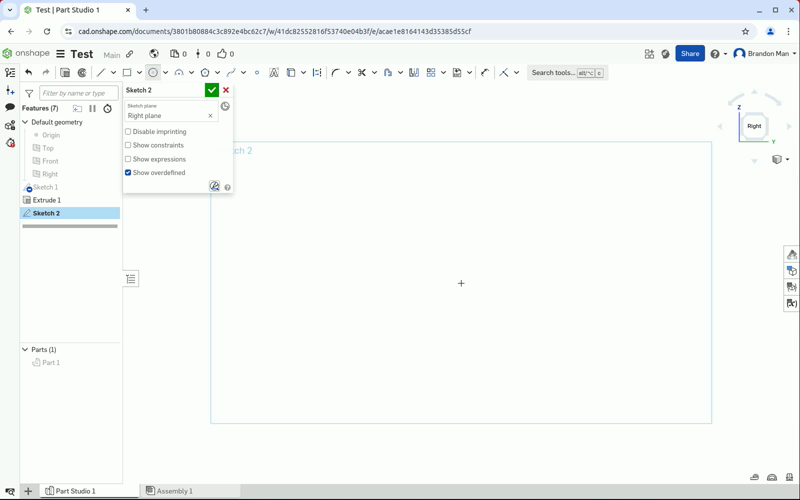
click(461, 282)
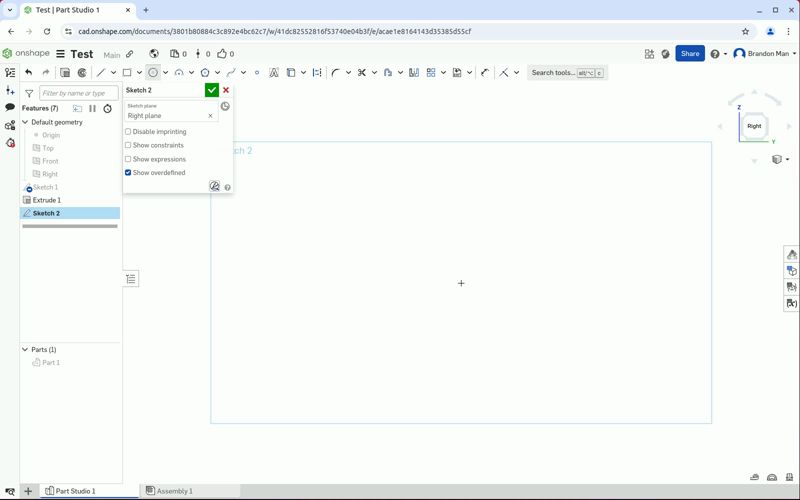
key_up(shift)
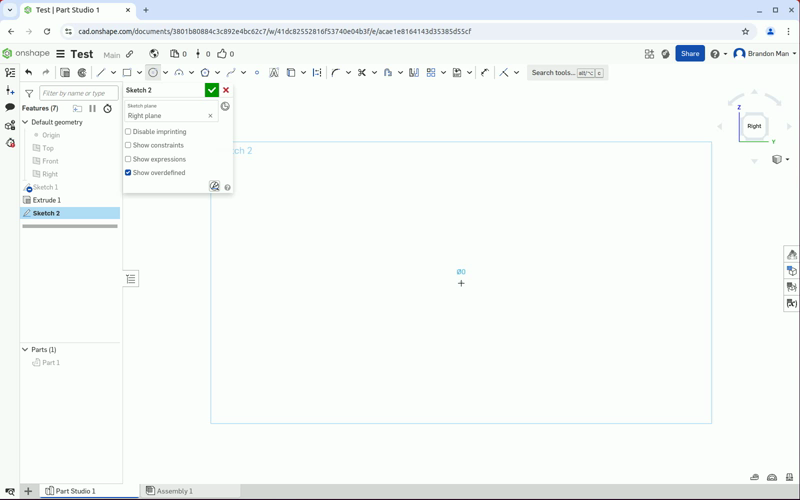
mouse_move(485, 282)
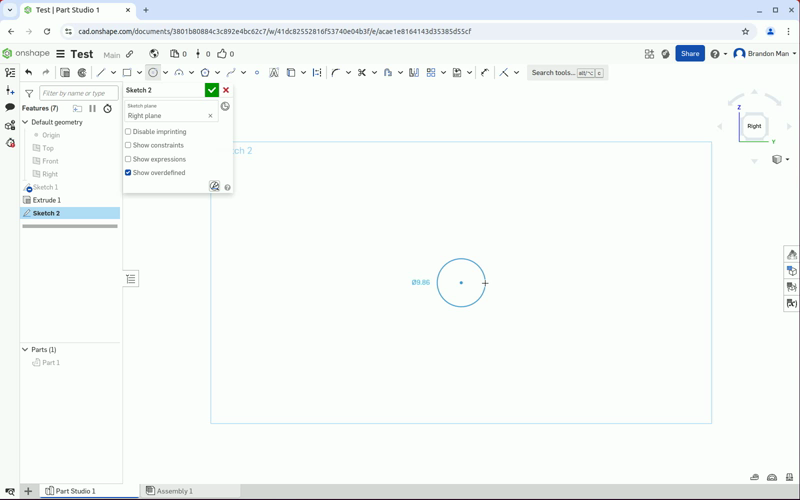
click(485, 282)
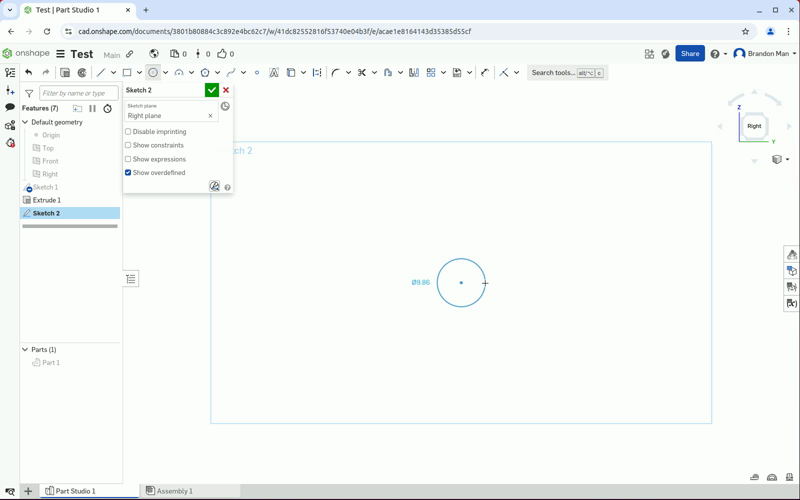
key(esc)
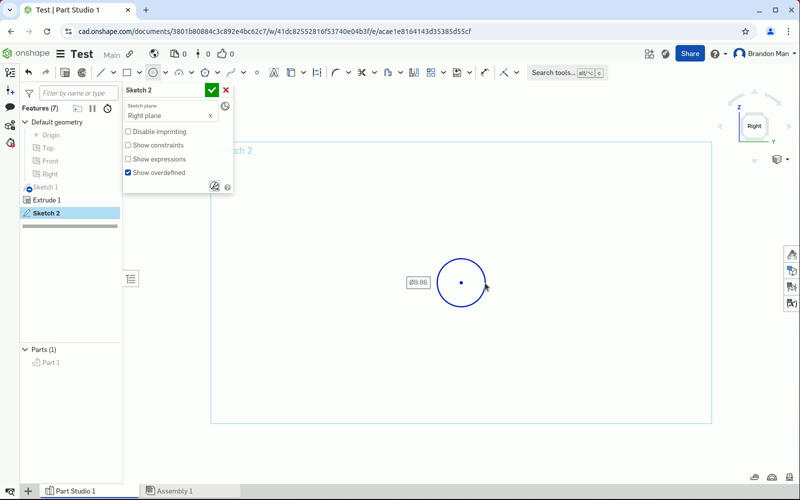
mouse_move(458, 264)
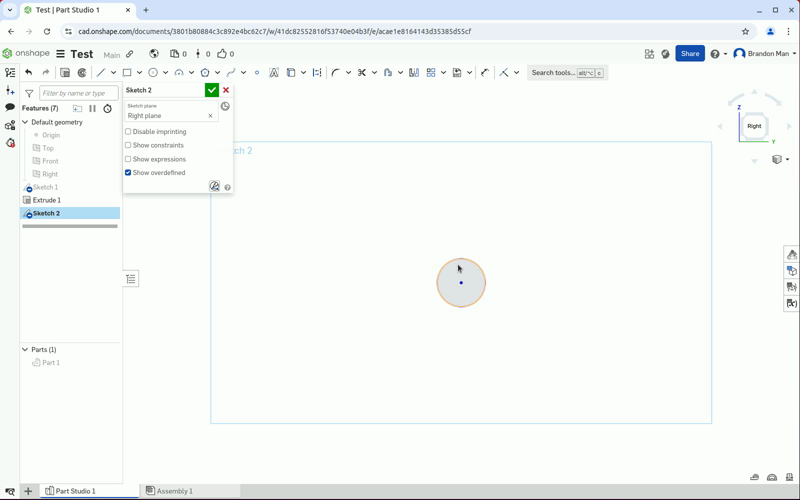
click(458, 264)
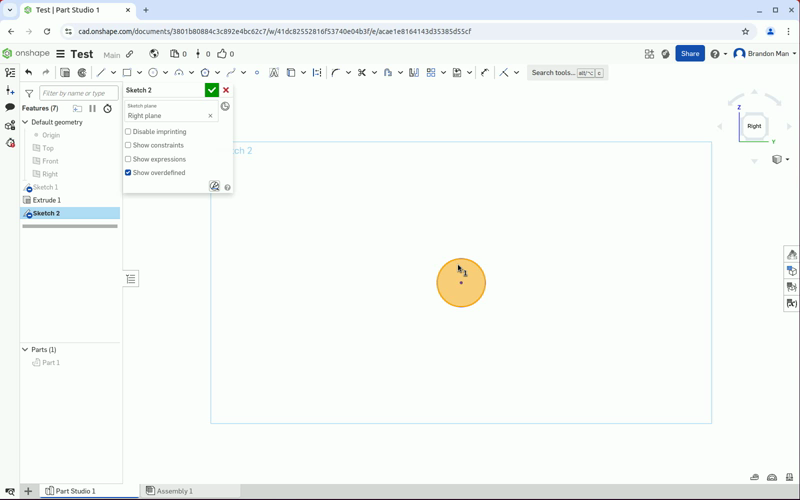
mouse_move(73, 352)
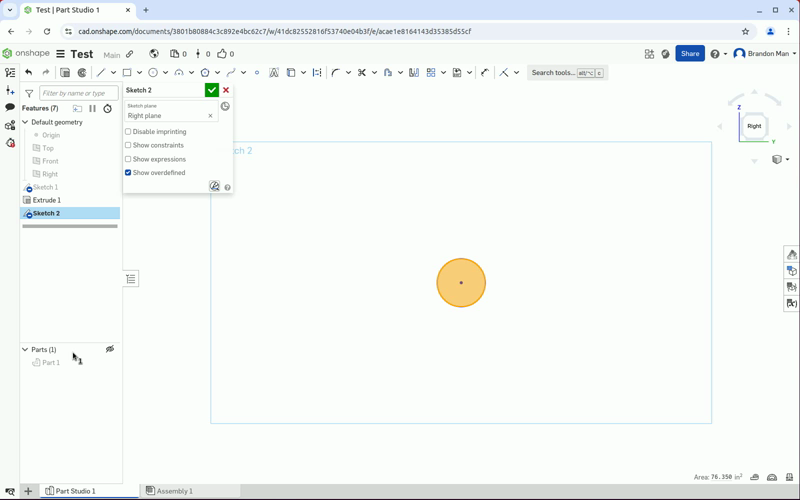
key(shift+y)
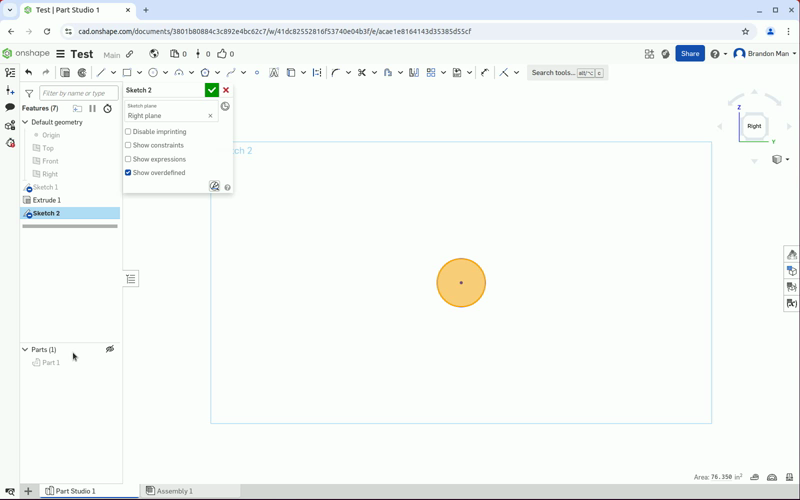
key(shift+e)
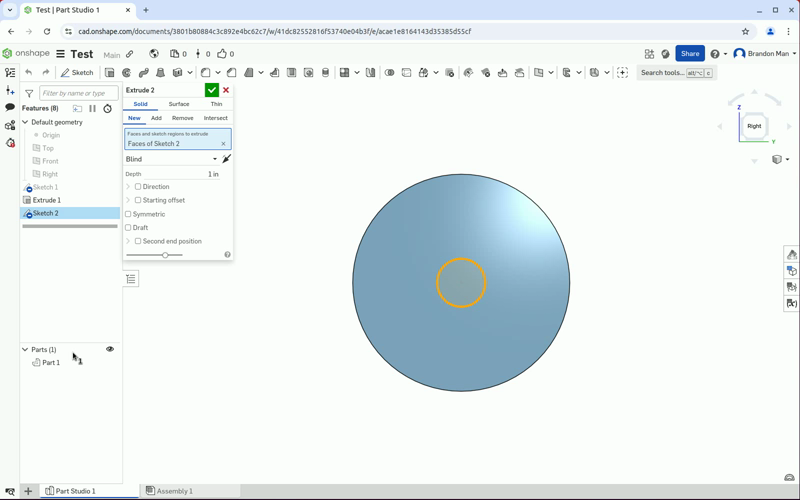
mouse_move(143, 106)
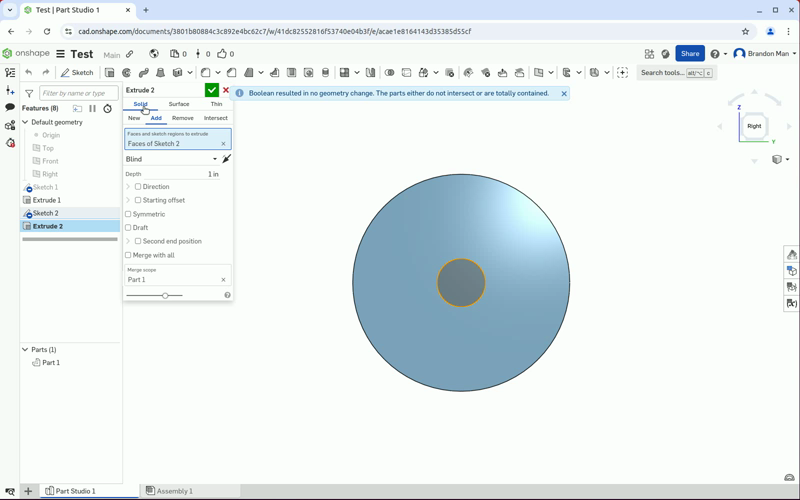
click(143, 106)
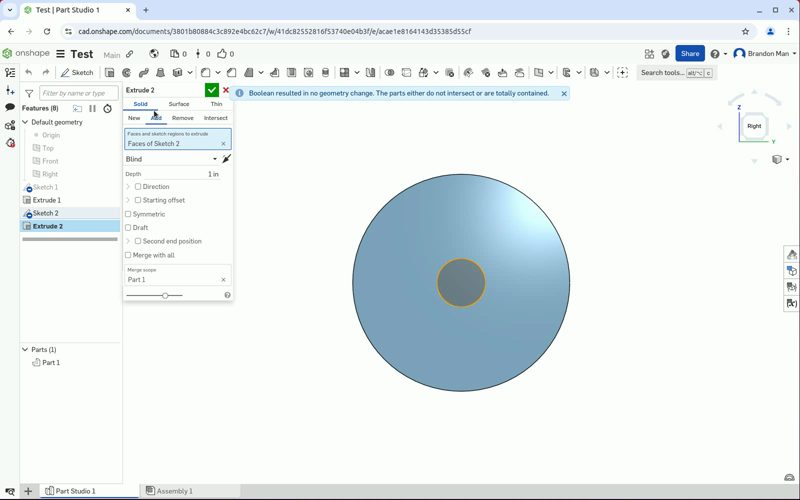
mouse_move(186, 120)
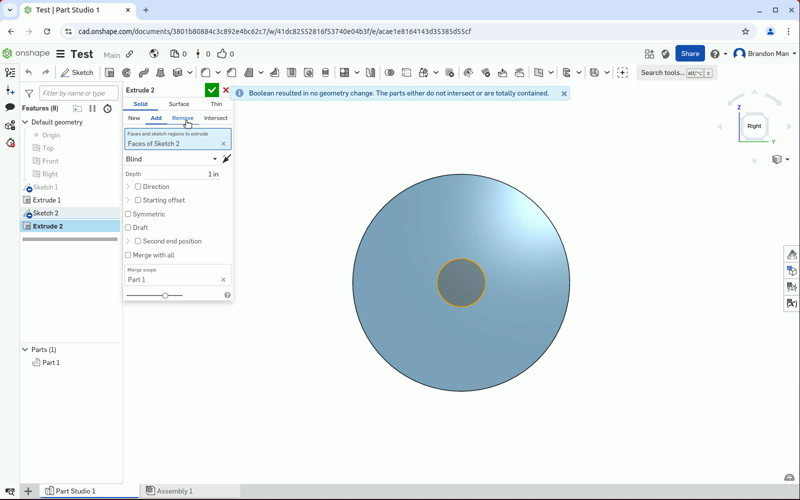
click(186, 120)
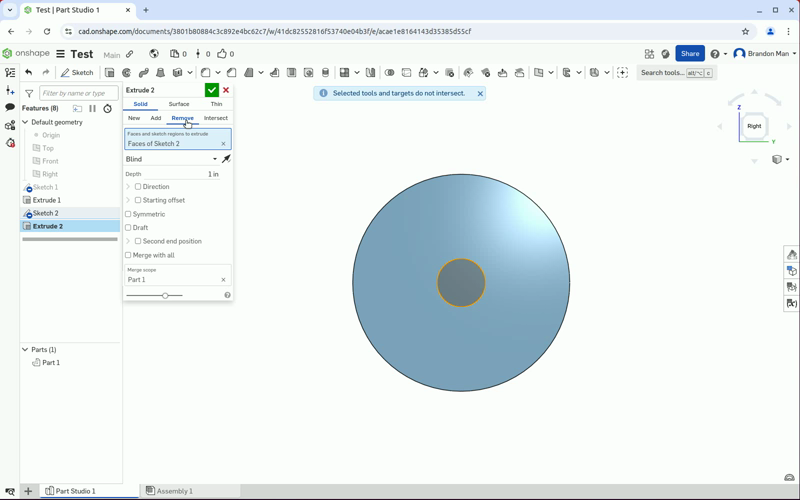
key(tab, 4)
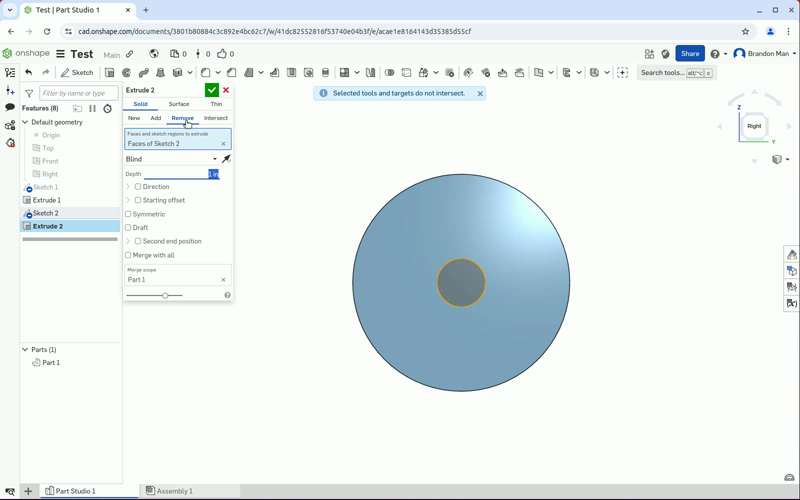
text(9.628)
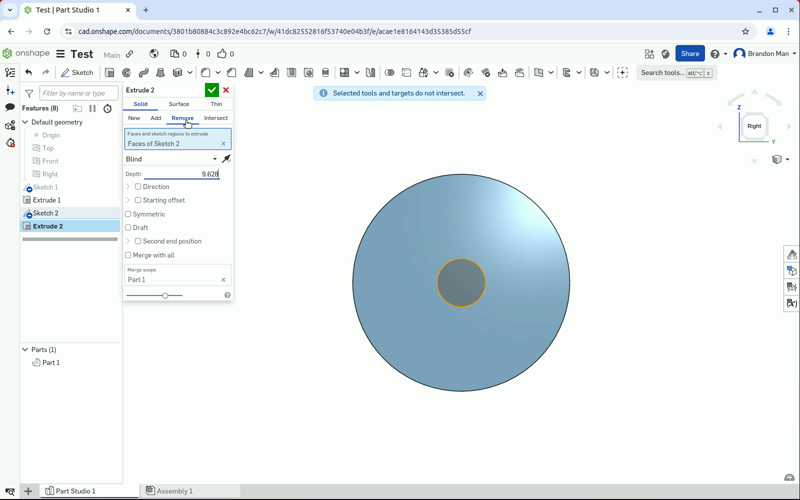
key(tab, 6)
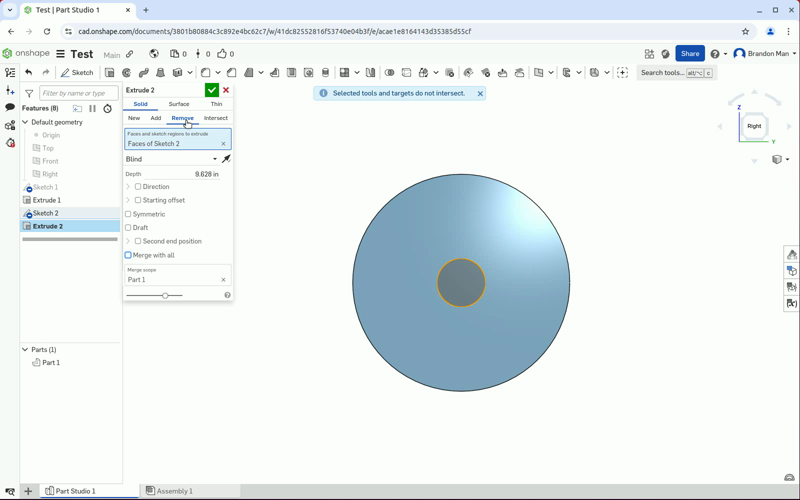
key(space)
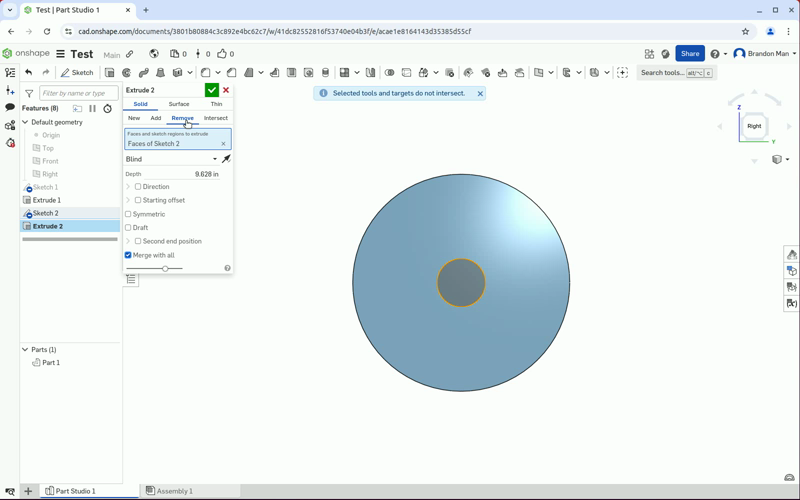
key(enter)
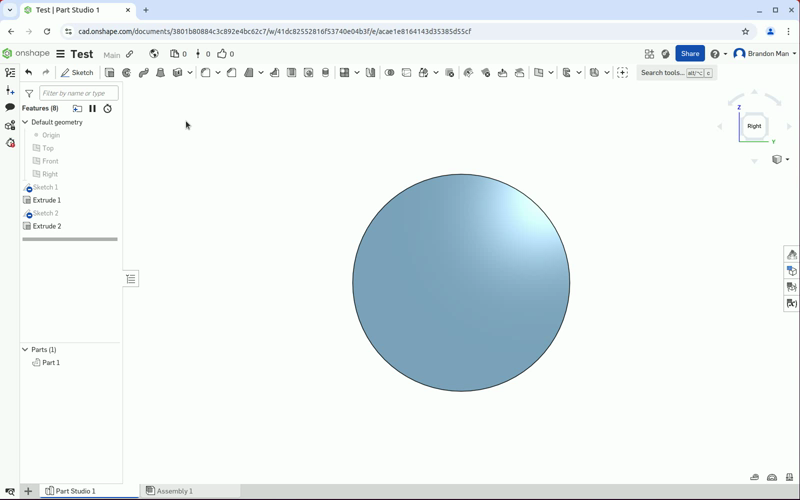
key(shift+h)
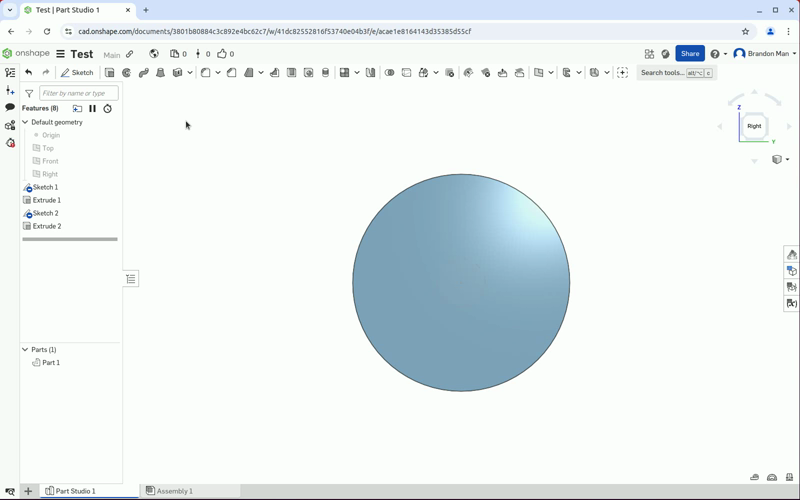
key(shift+h)
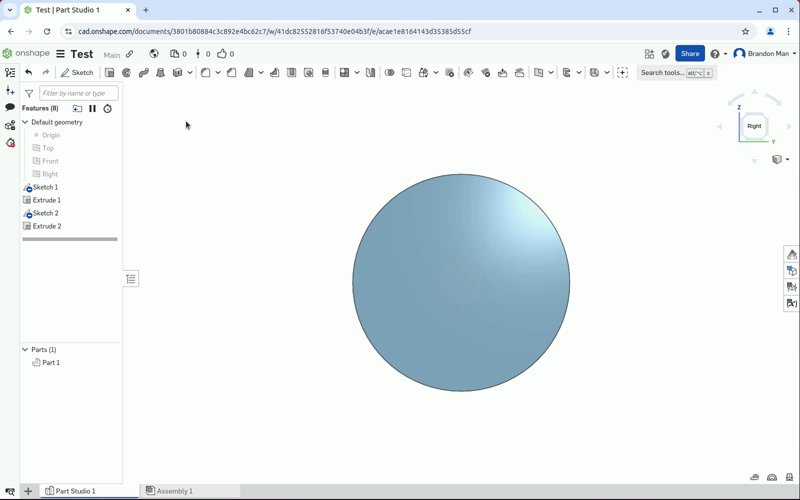
key(shift+7)
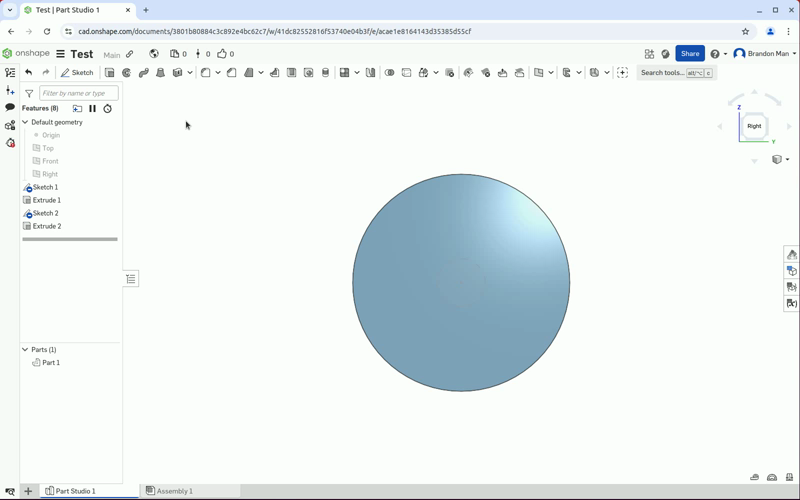
key(right, 2)
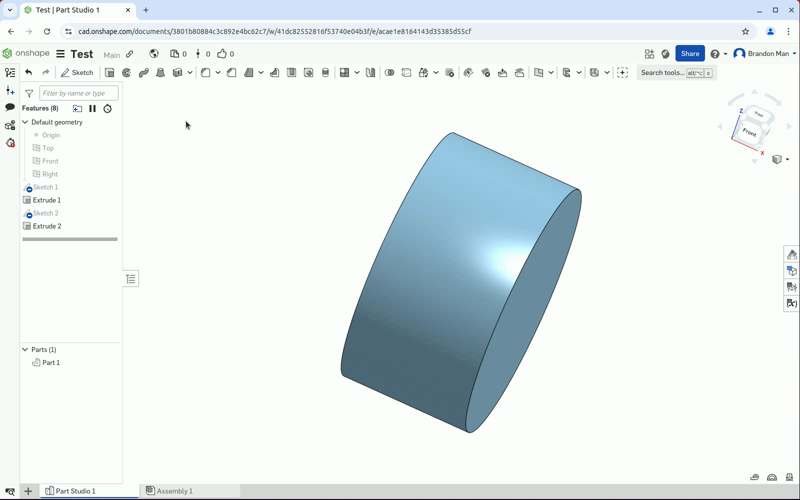
key(down, 2)
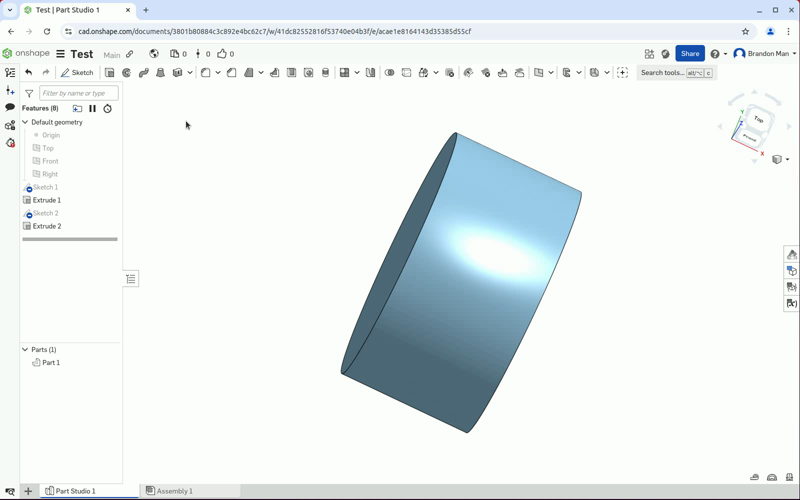
key(up, 2)
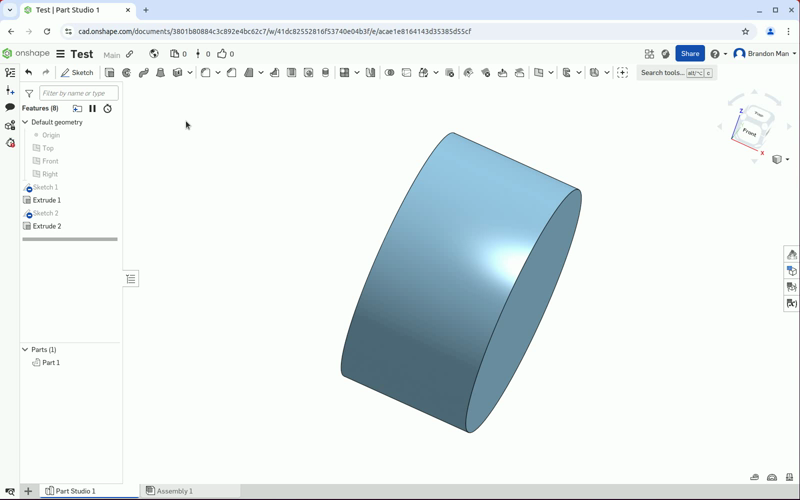
key(left, 2)
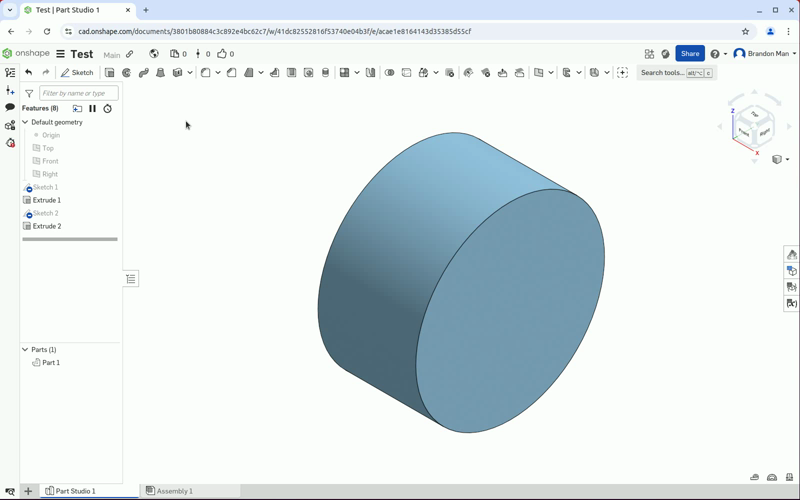
mouse_move(73, 189)
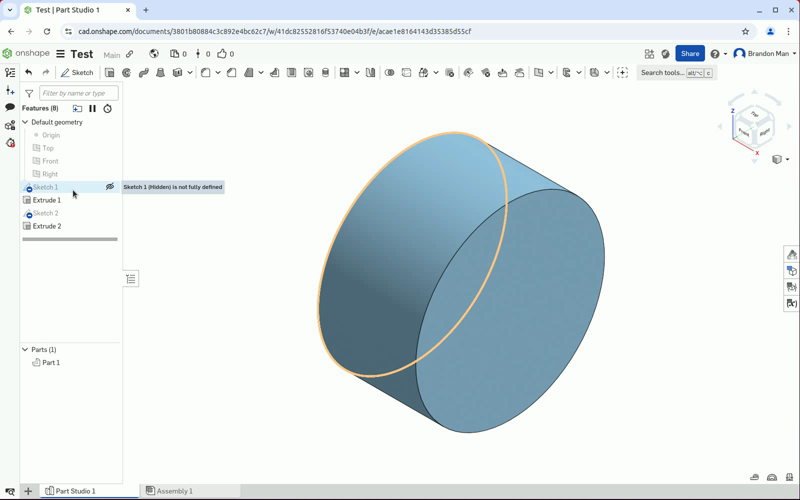
click(73, 189)